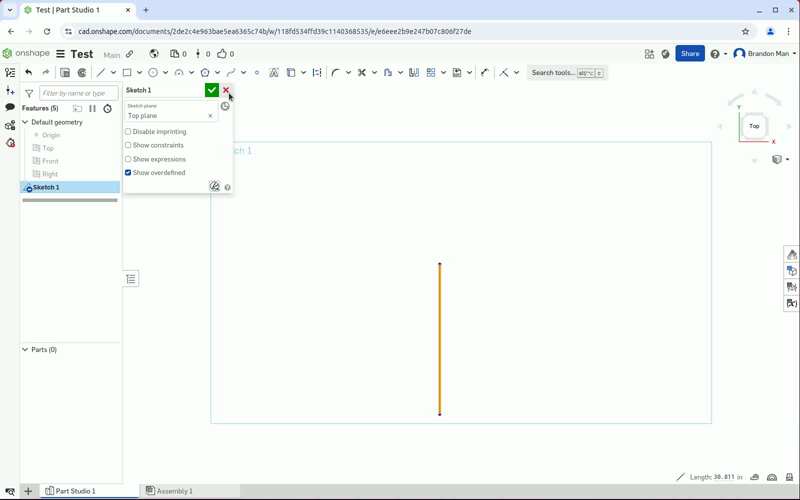
key(shift+h)
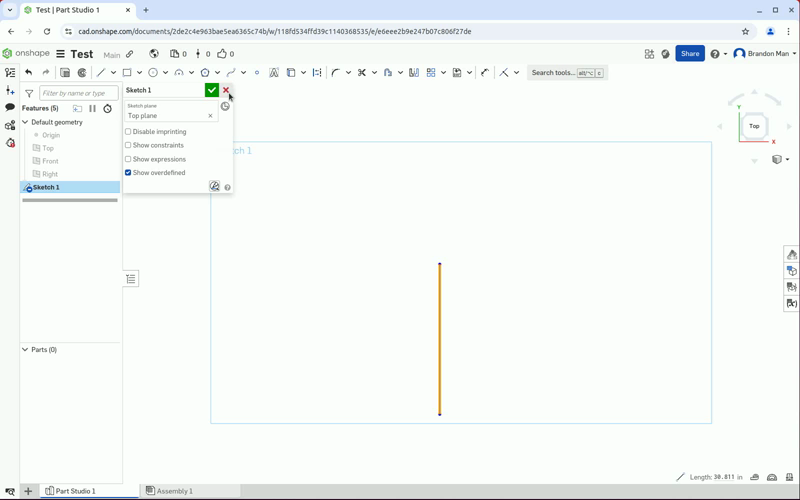
key(shift+s)
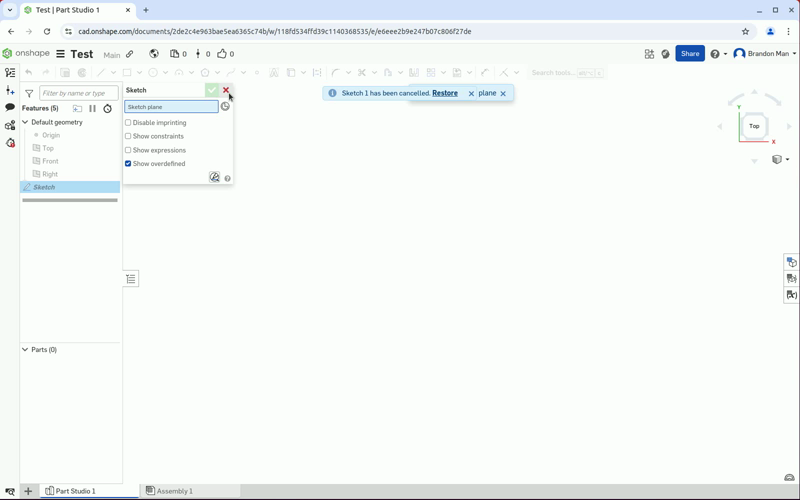
mouse_move(73, 150)
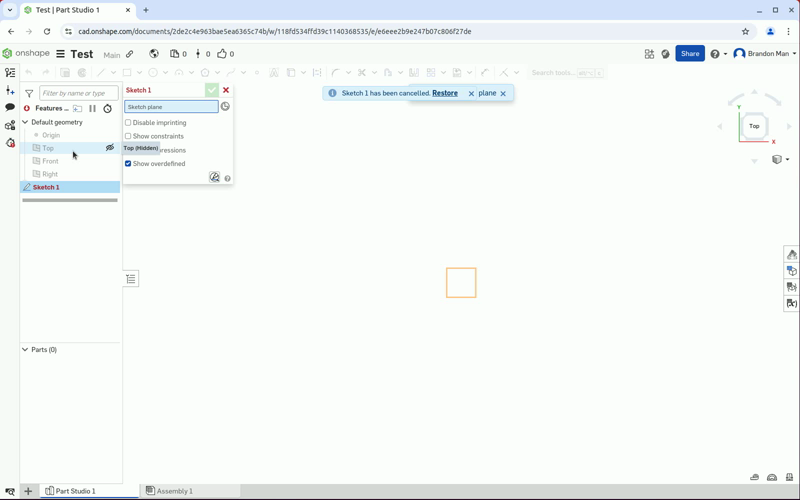
click(73, 150)
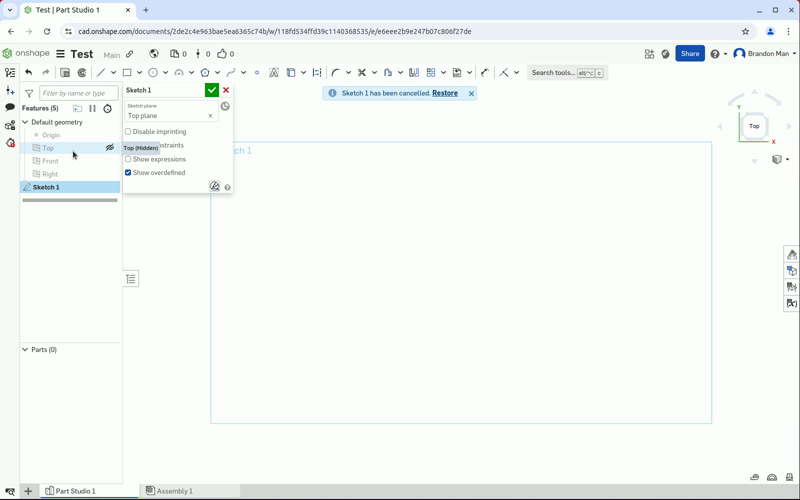
mouse_move(73, 352)
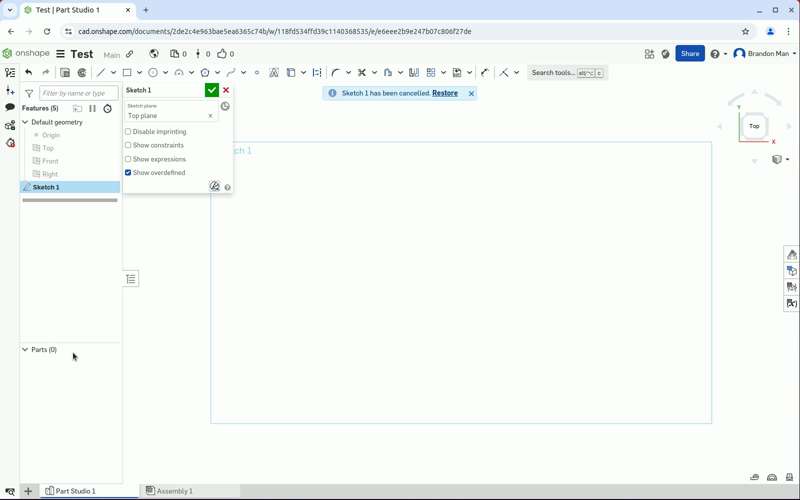
key(y)
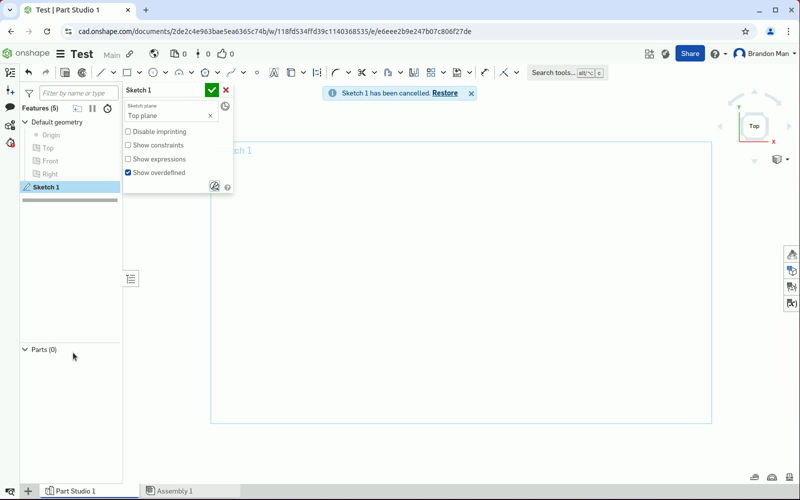
key(c)
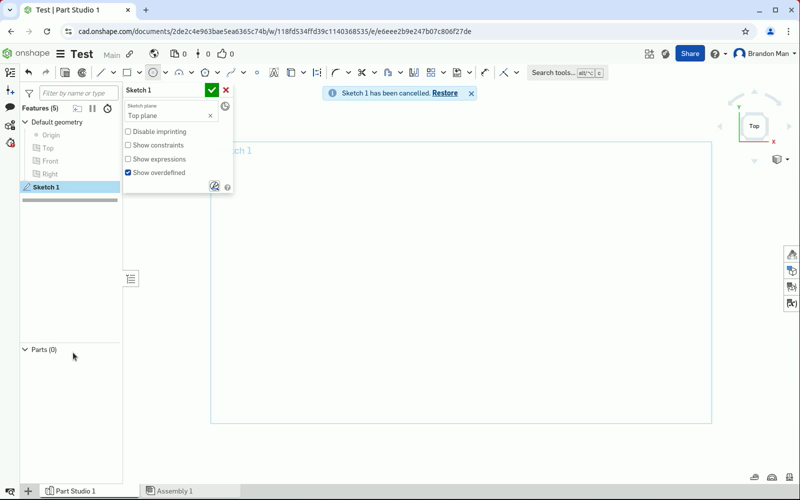
key_down(shift)
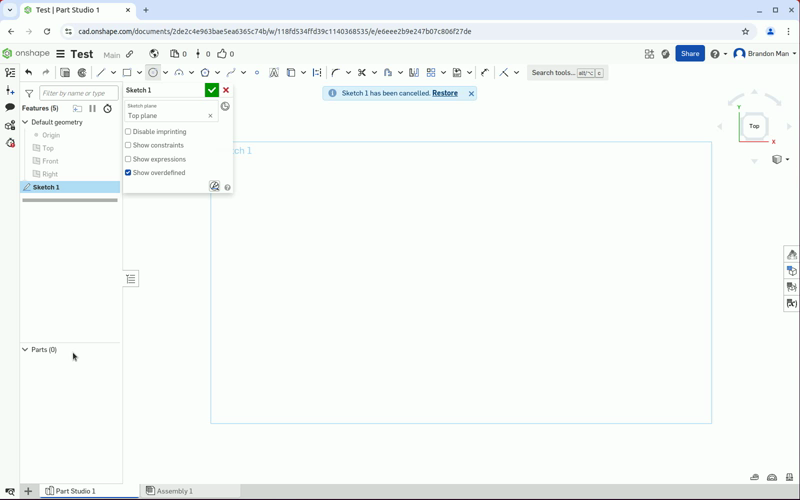
mouse_move(461, 282)
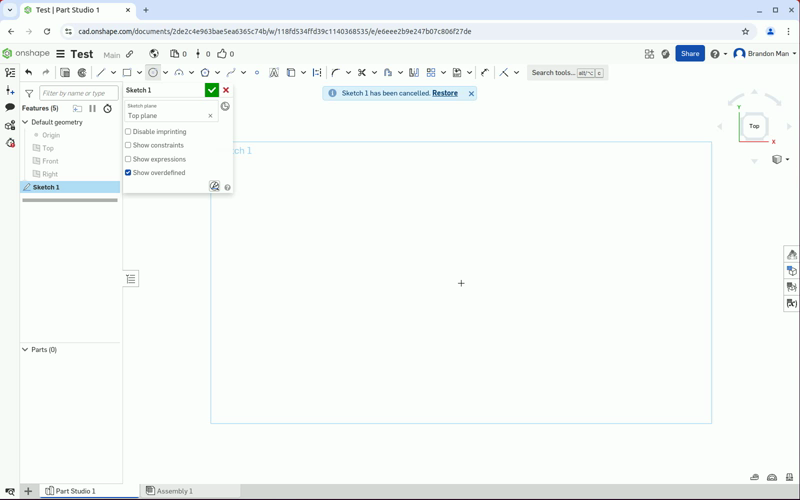
click(461, 282)
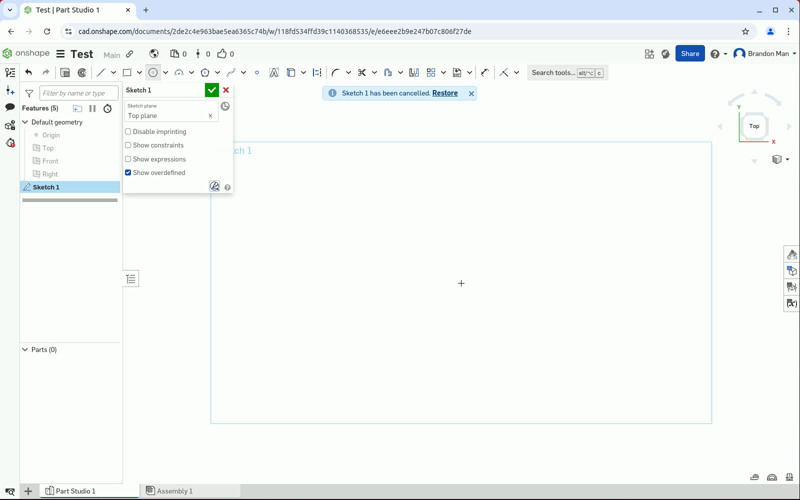
key_up(shift)
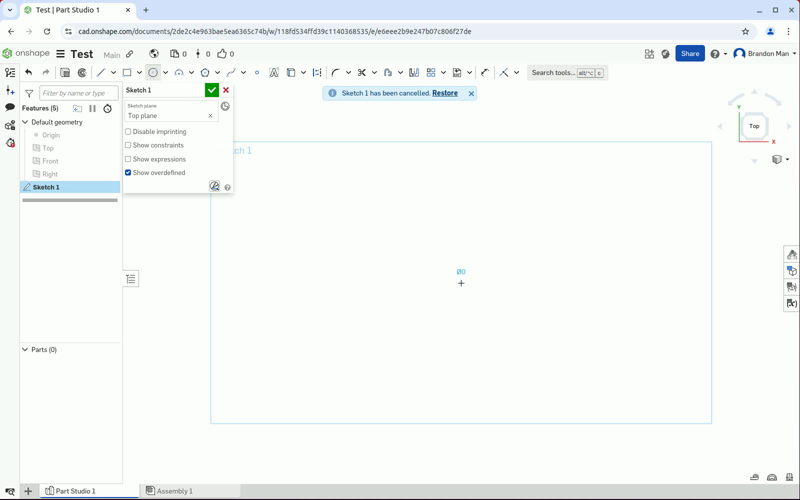
mouse_move(574, 282)
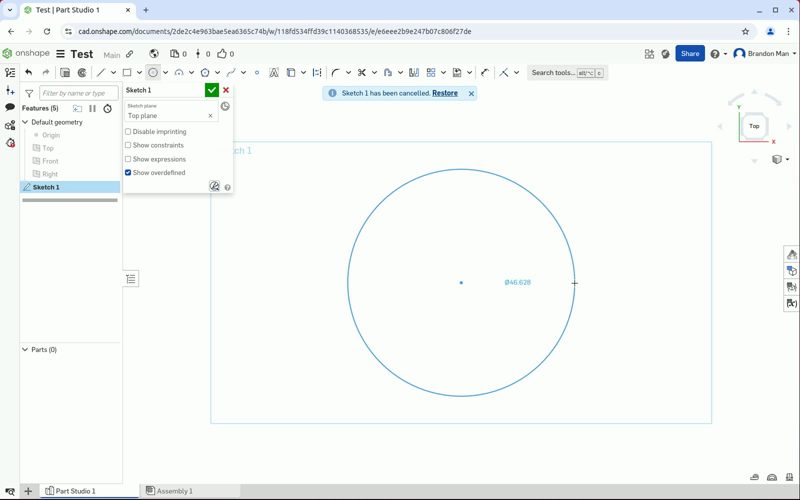
click(574, 282)
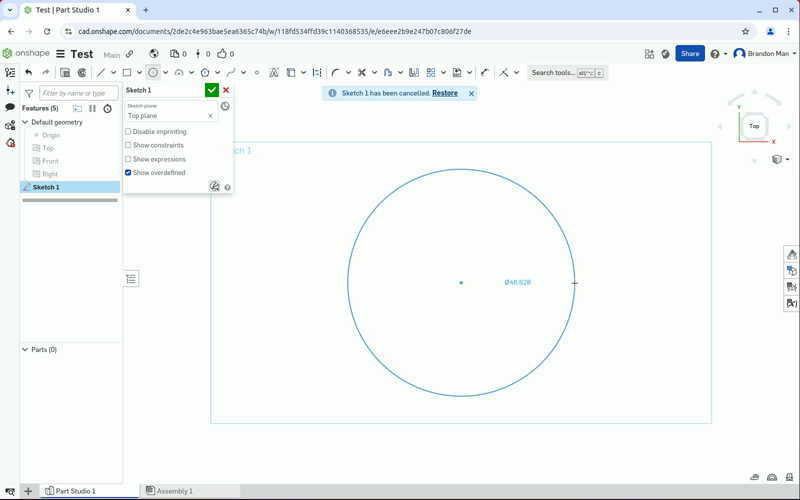
key(esc)
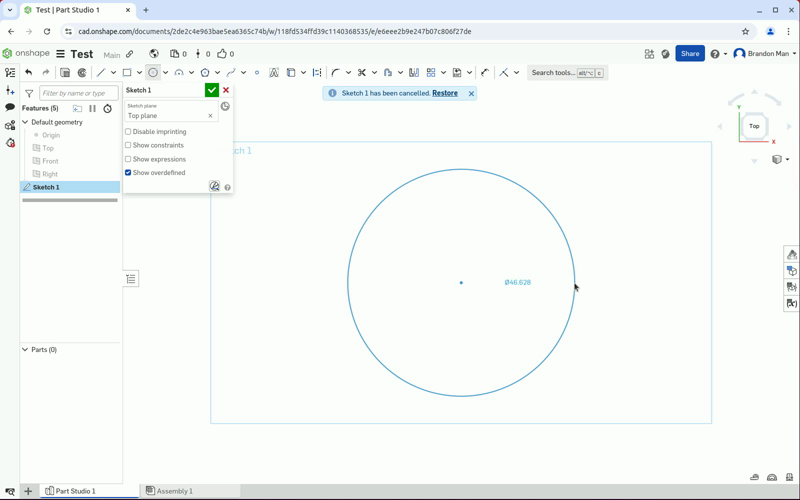
mouse_move(475, 350)
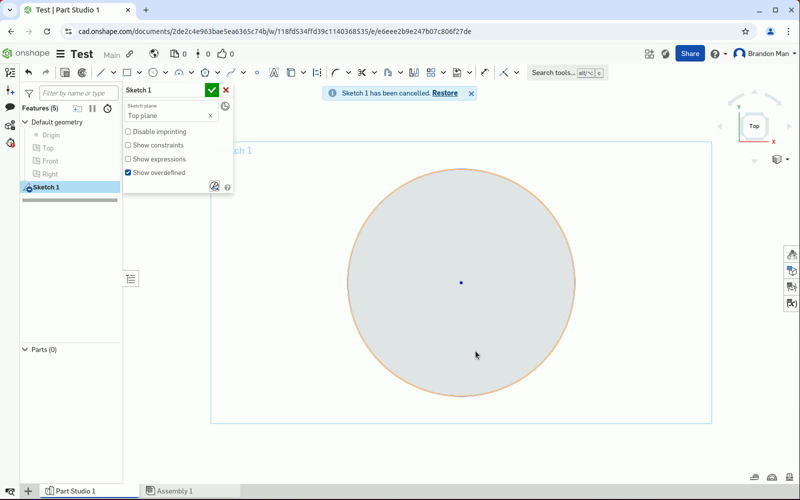
click(475, 350)
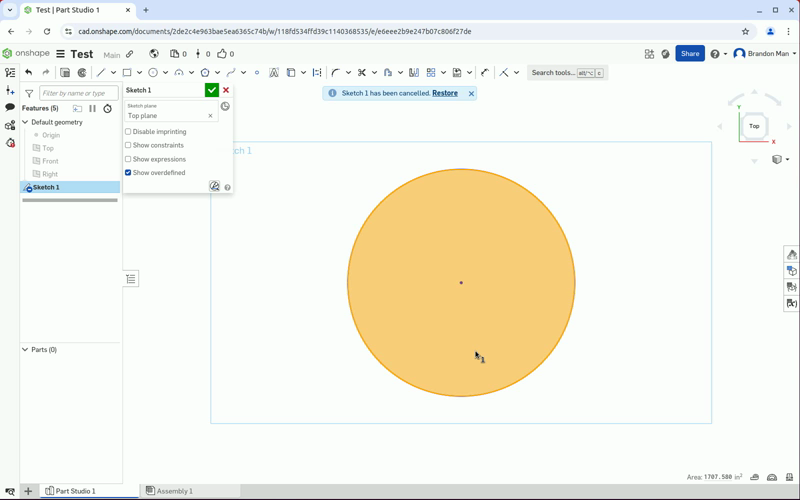
mouse_move(73, 352)
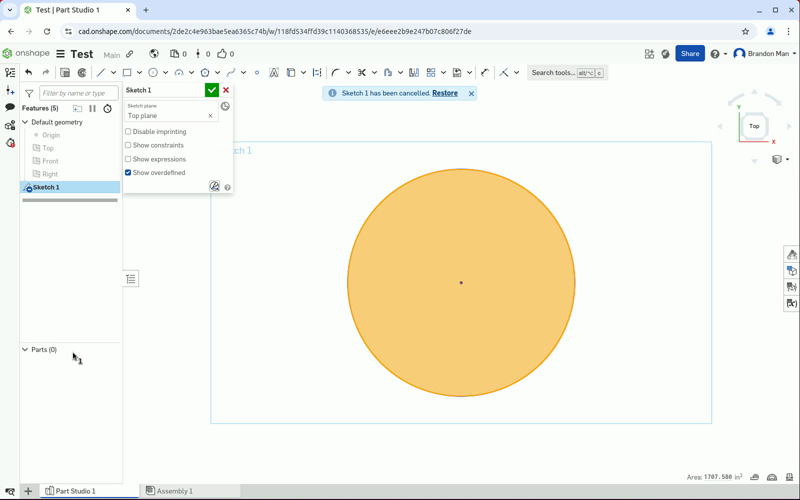
key(shift+y)
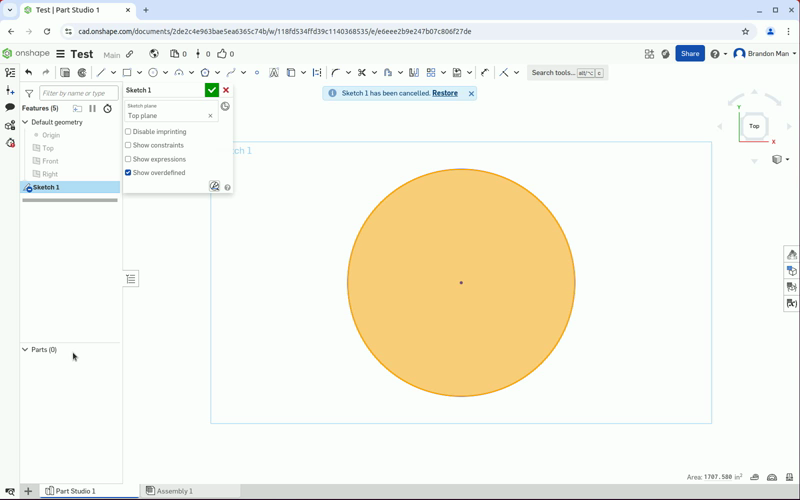
key(shift+e)
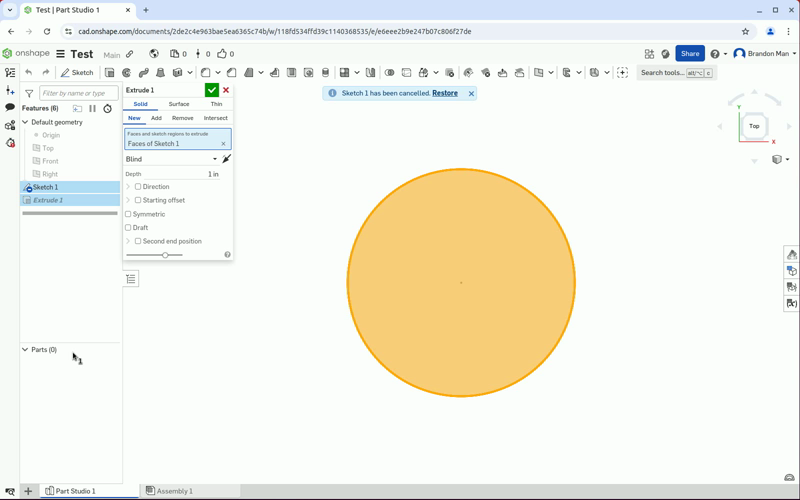
mouse_move(143, 106)
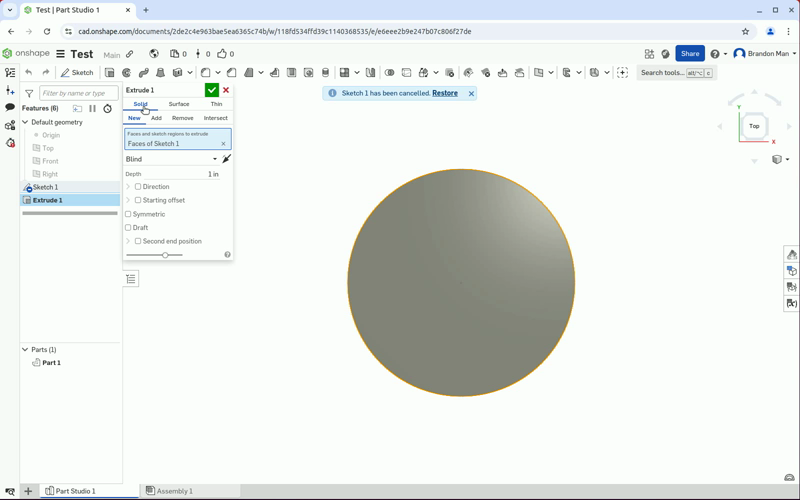
click(143, 106)
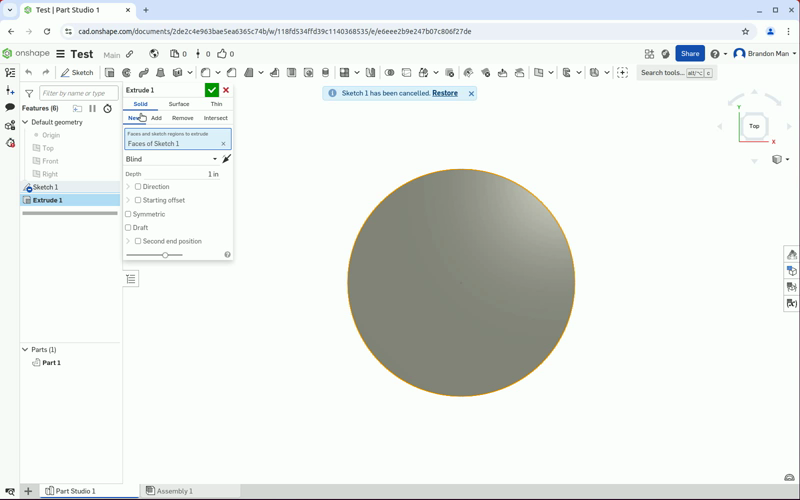
mouse_move(137, 120)
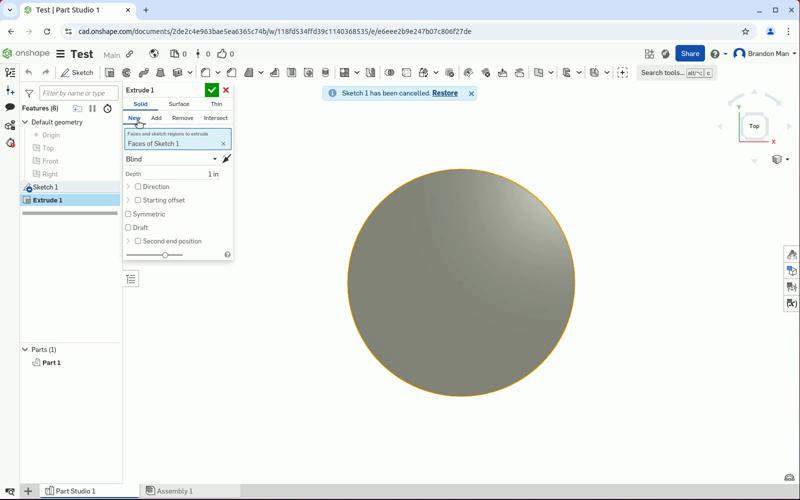
click(137, 120)
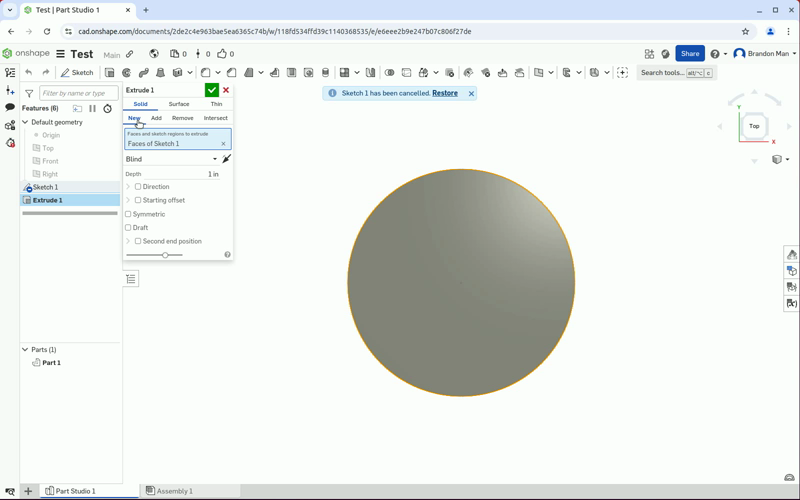
key(tab, 4)
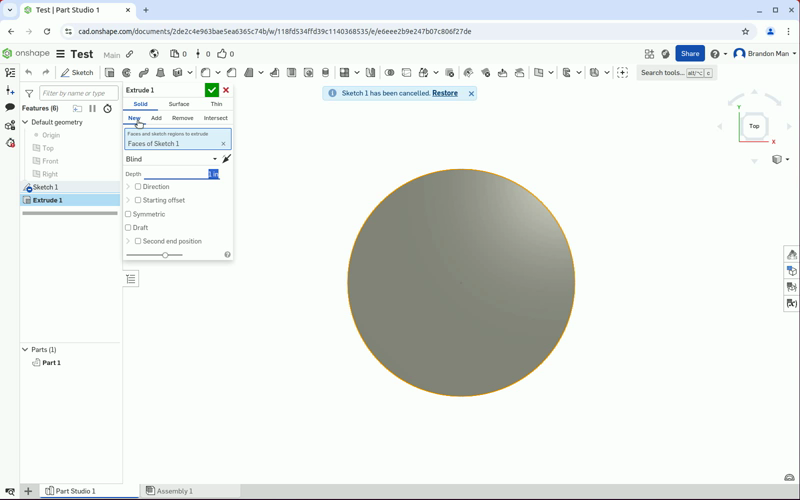
text(1.204)
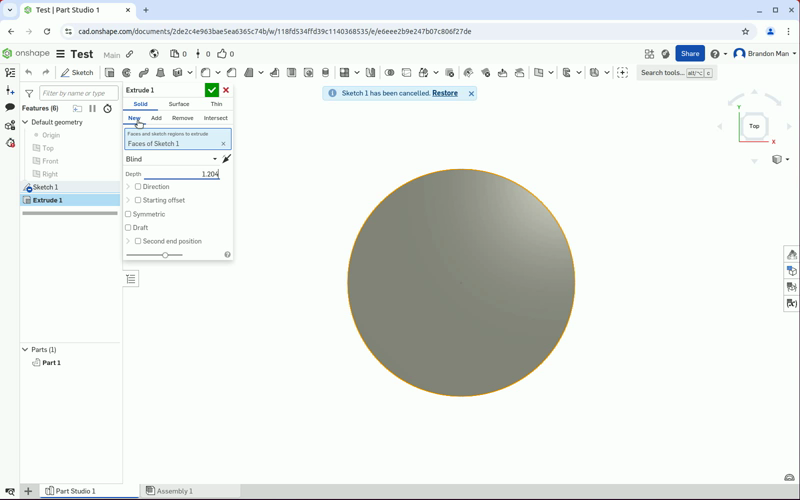
key(enter)
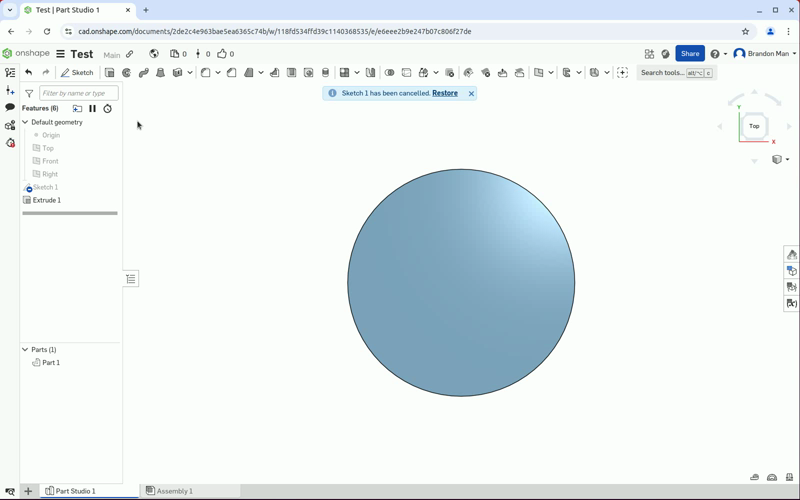
key(shift+h)
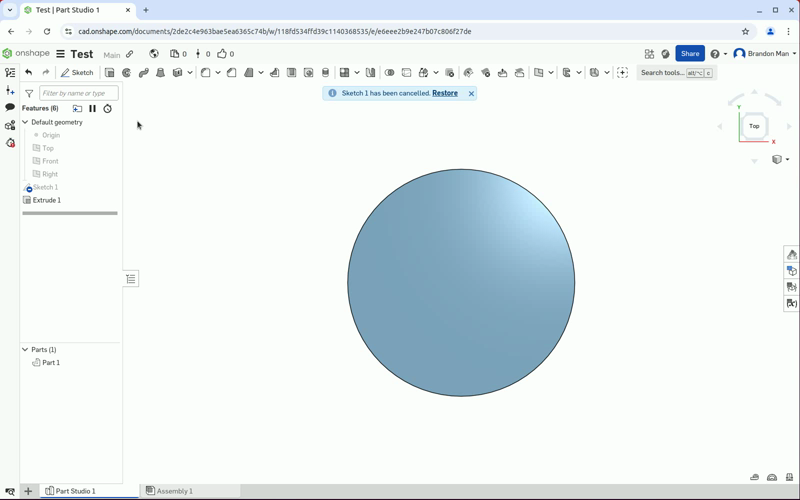
key(shift+h)
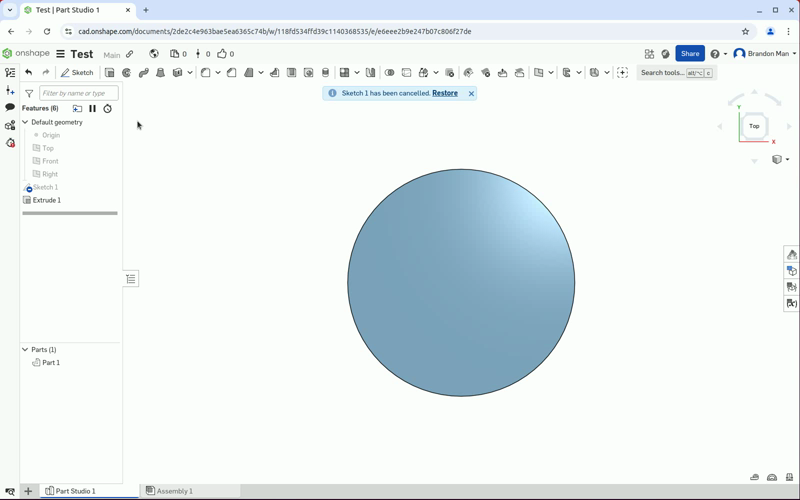
mouse_move(73, 189)
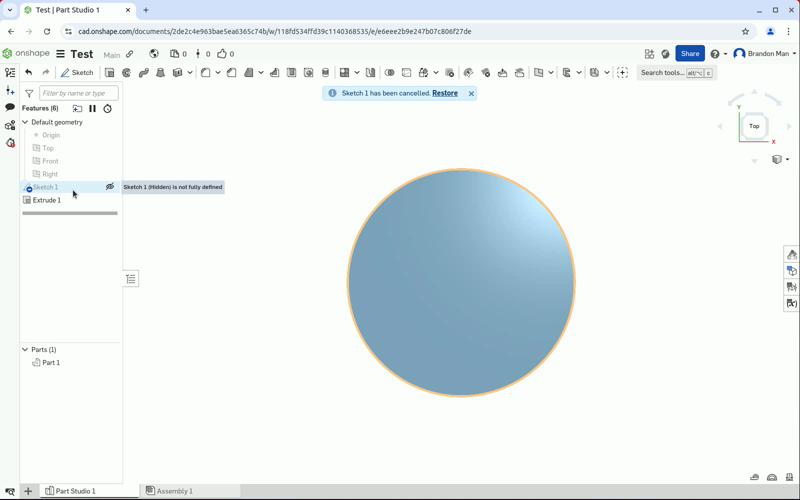
click(73, 189)
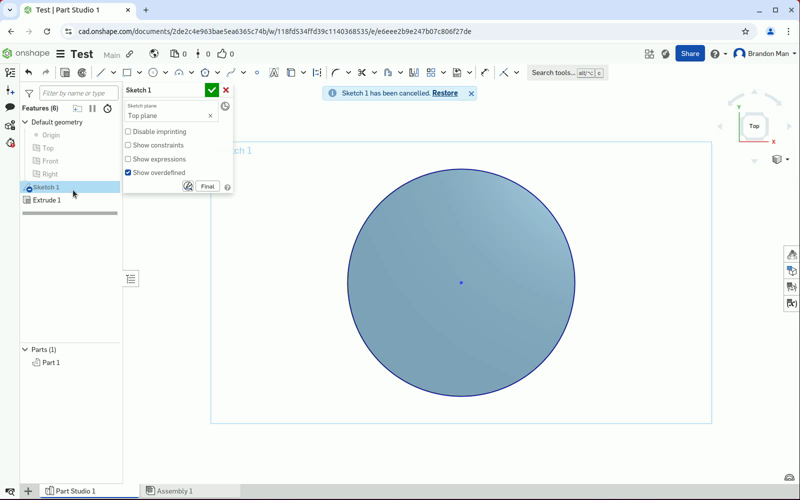
mouse_move(229, 92)
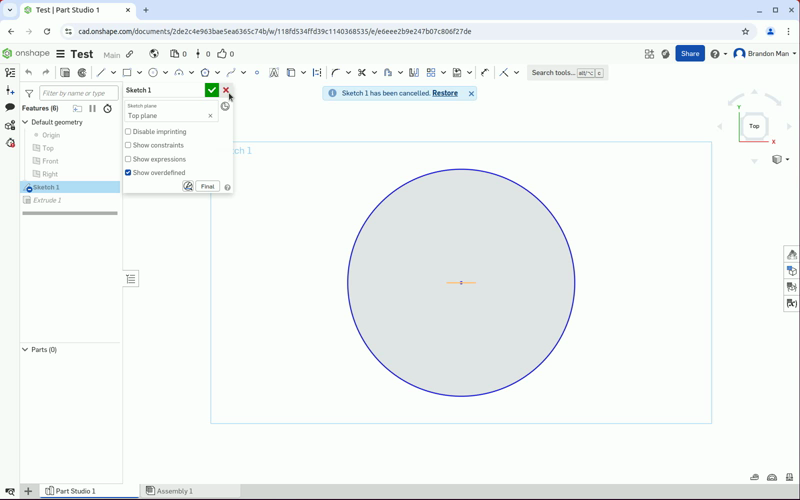
click(229, 92)
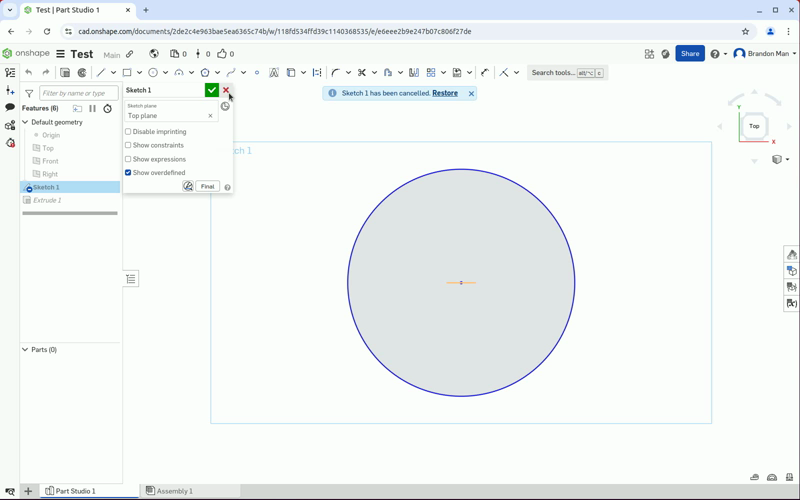
key(shift+s)
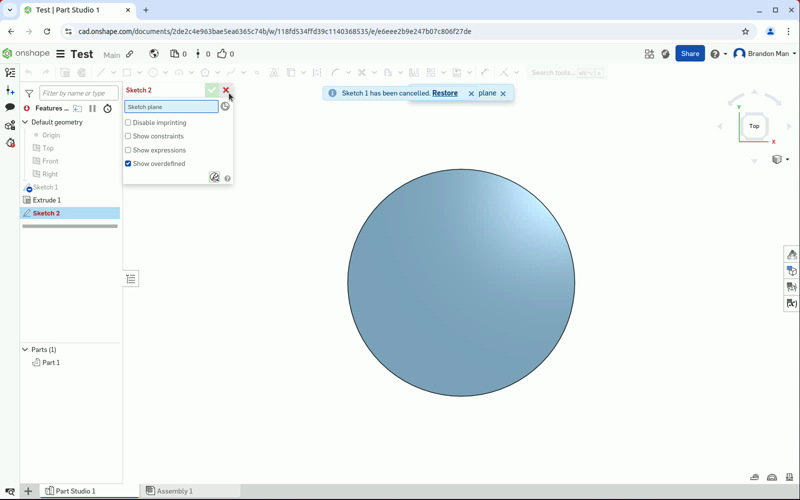
mouse_move(73, 150)
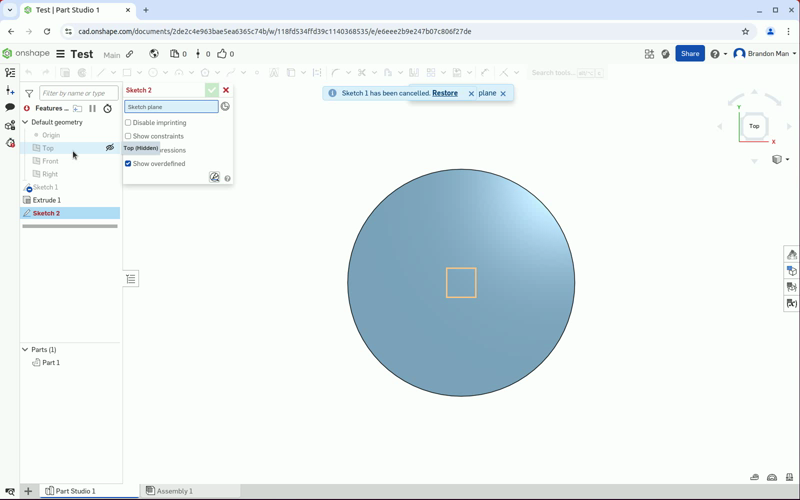
click(73, 150)
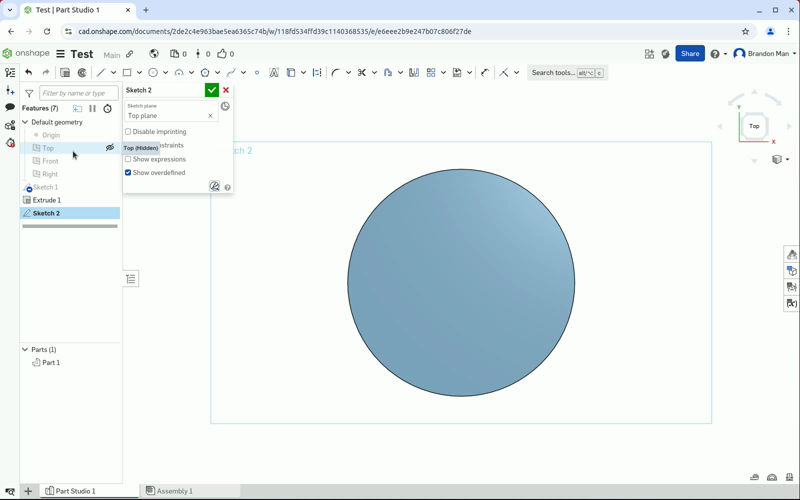
mouse_move(73, 352)
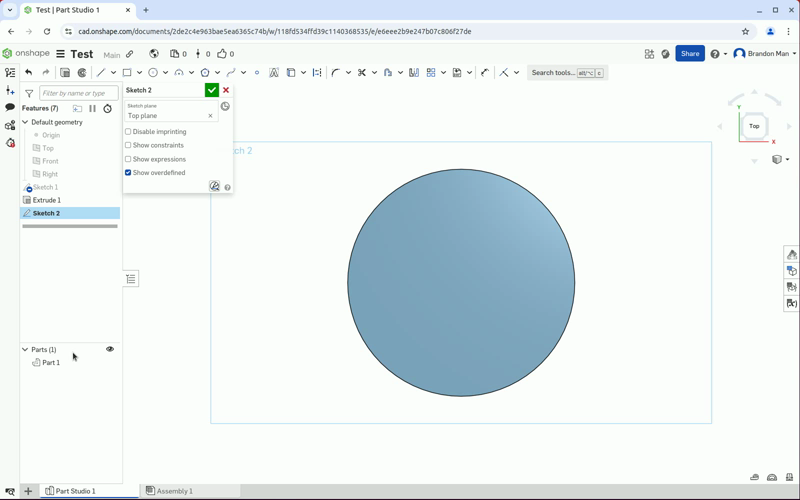
key(y)
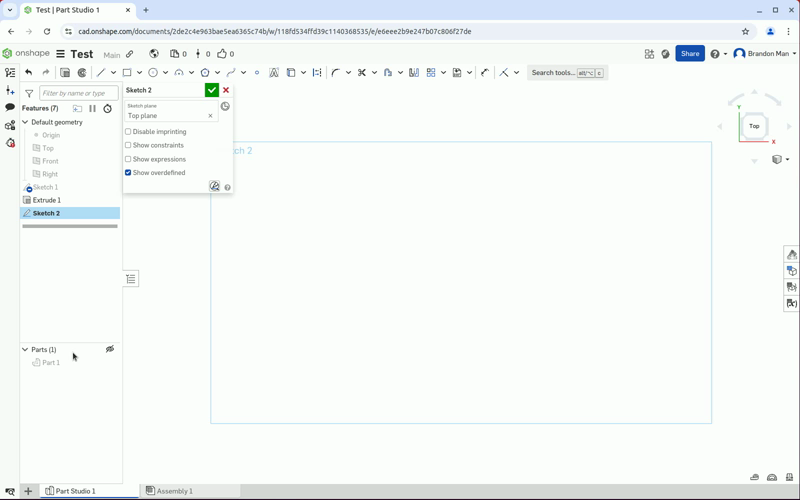
key(c)
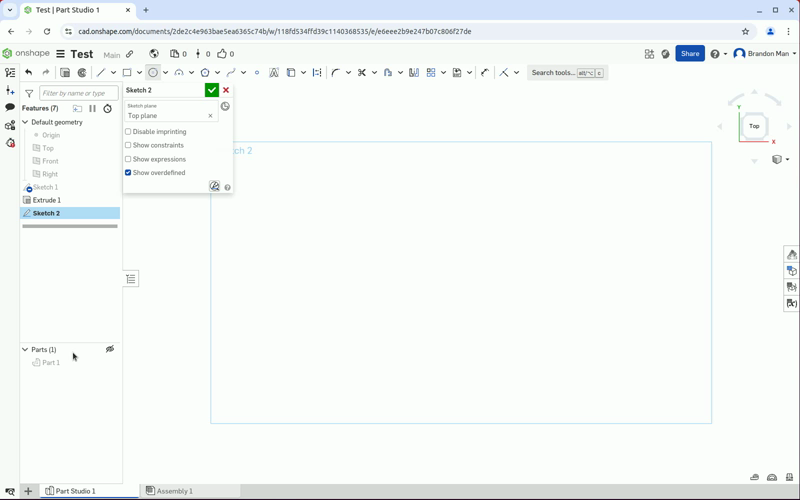
key_down(shift)
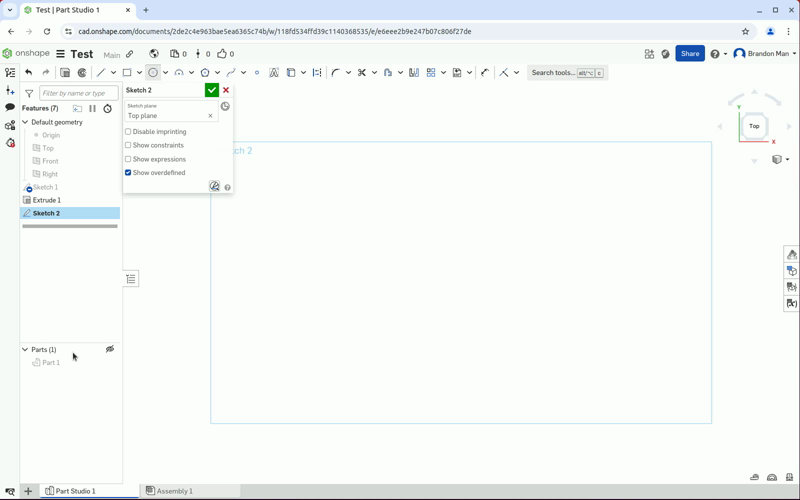
mouse_move(461, 282)
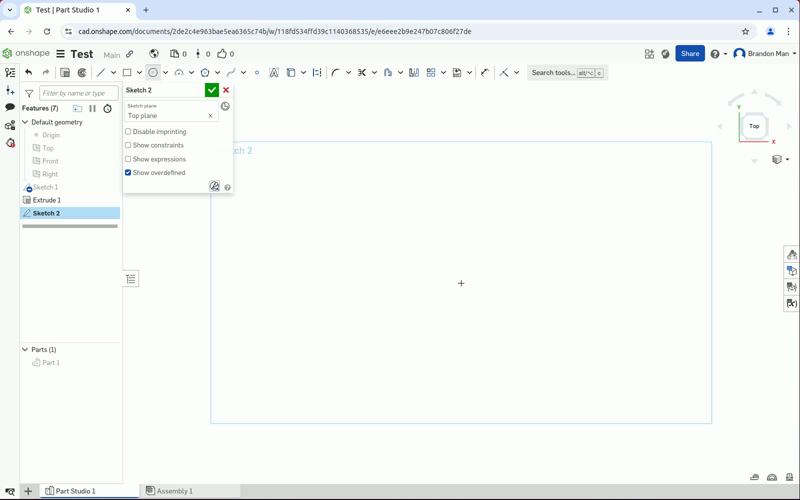
click(461, 282)
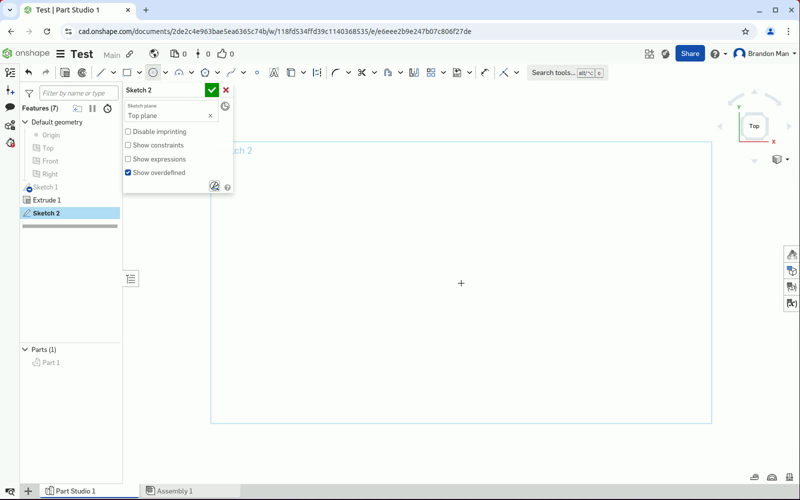
key_up(shift)
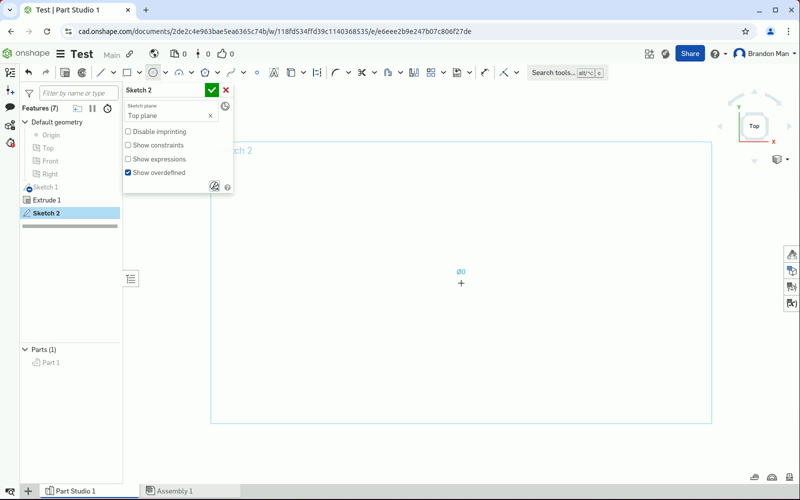
mouse_move(532, 282)
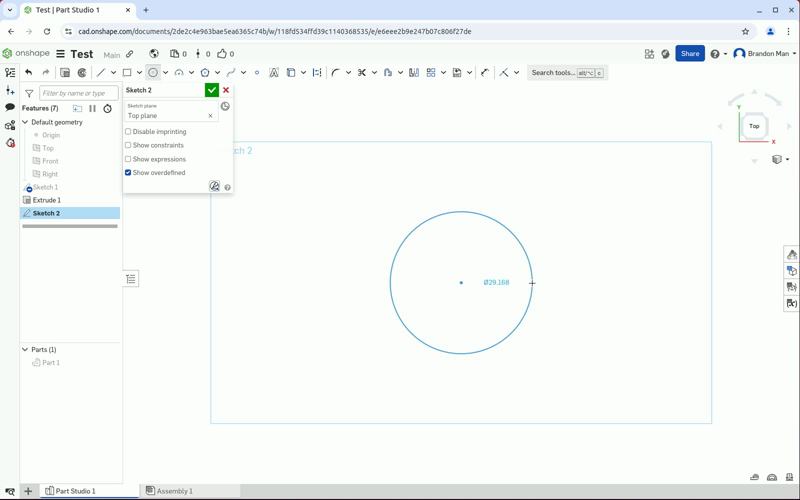
click(532, 282)
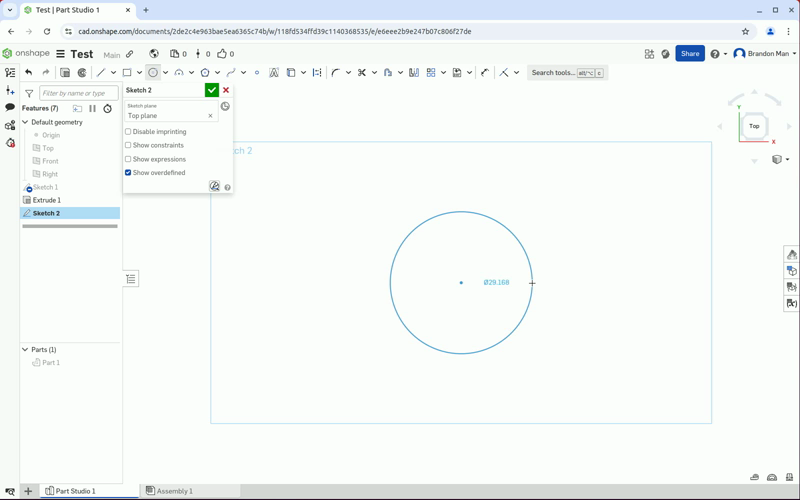
key(esc)
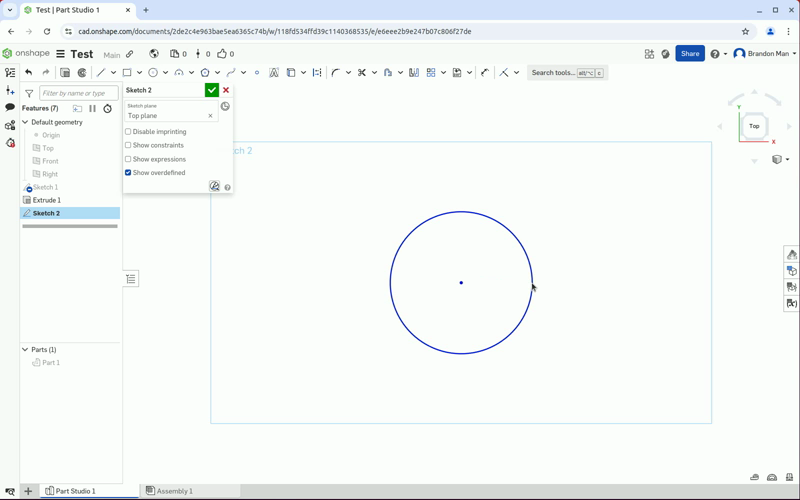
mouse_move(460, 340)
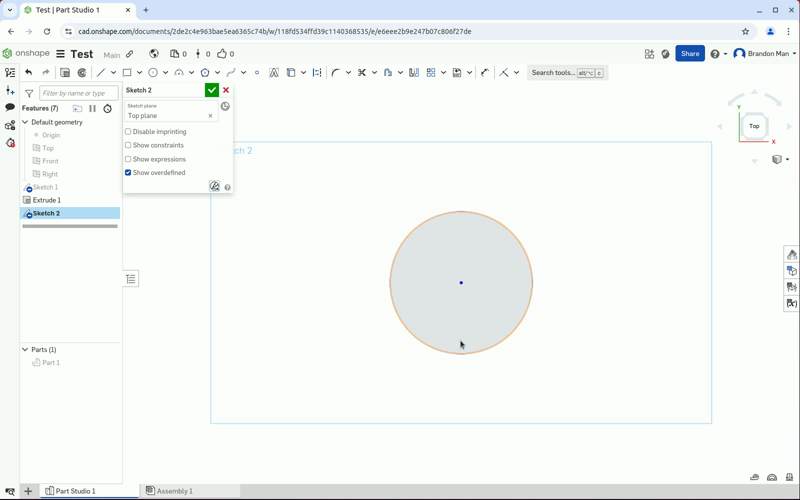
click(460, 340)
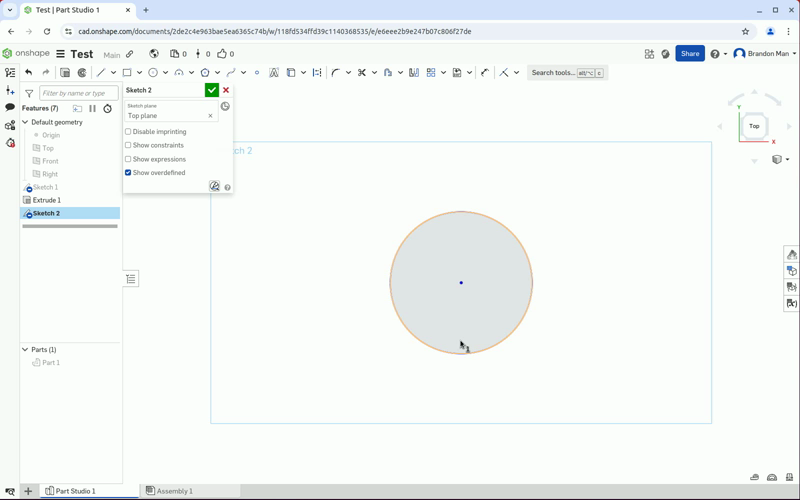
mouse_move(73, 352)
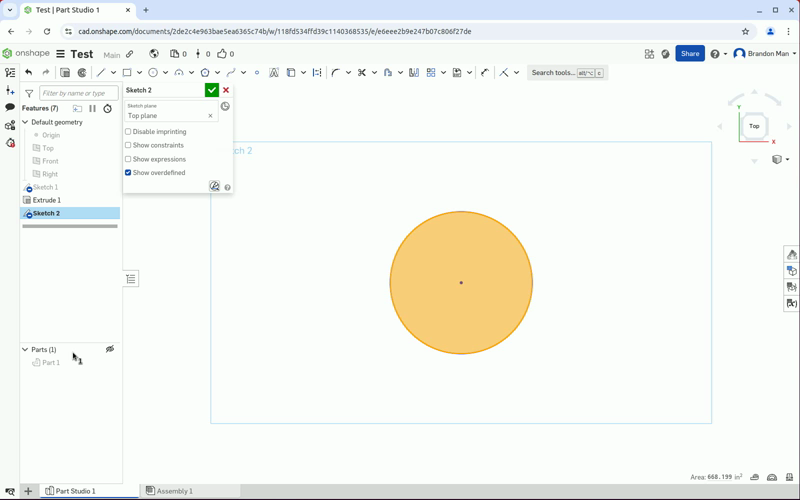
key(shift+y)
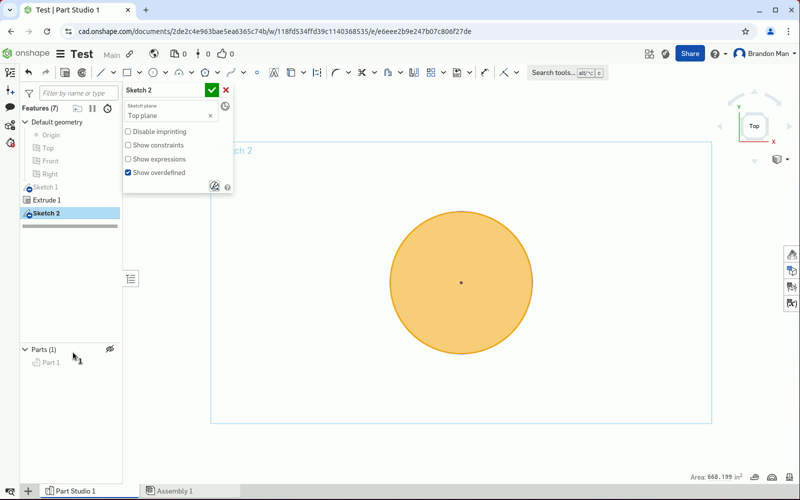
key(shift+e)
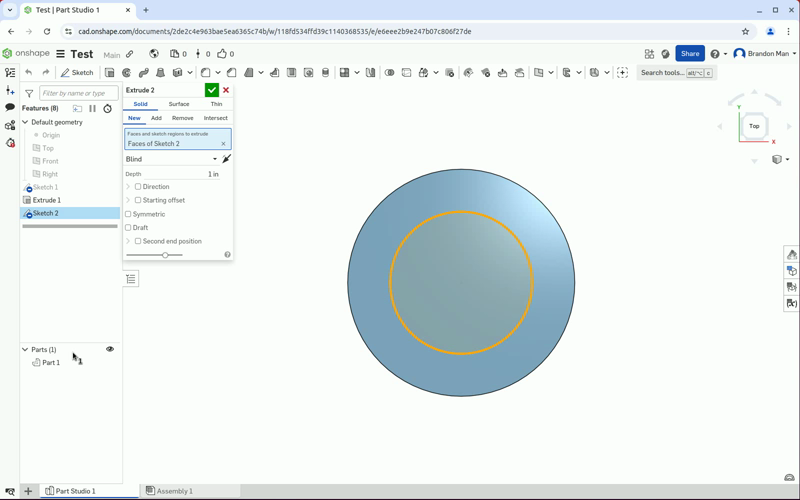
mouse_move(143, 106)
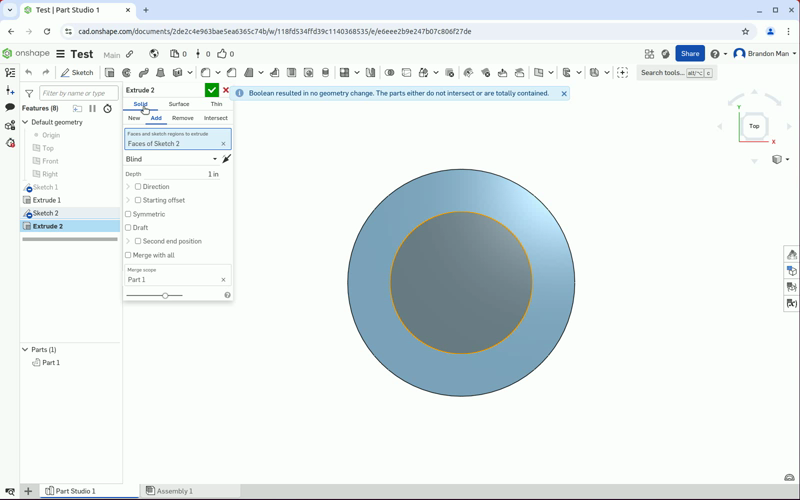
click(143, 106)
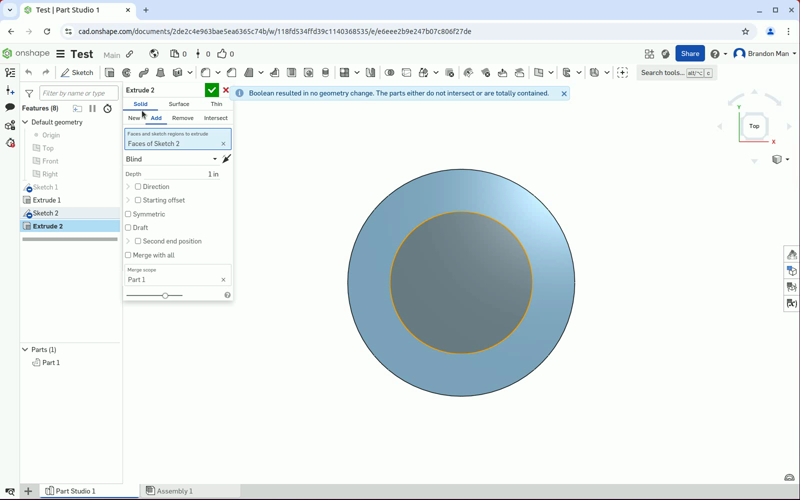
mouse_move(137, 120)
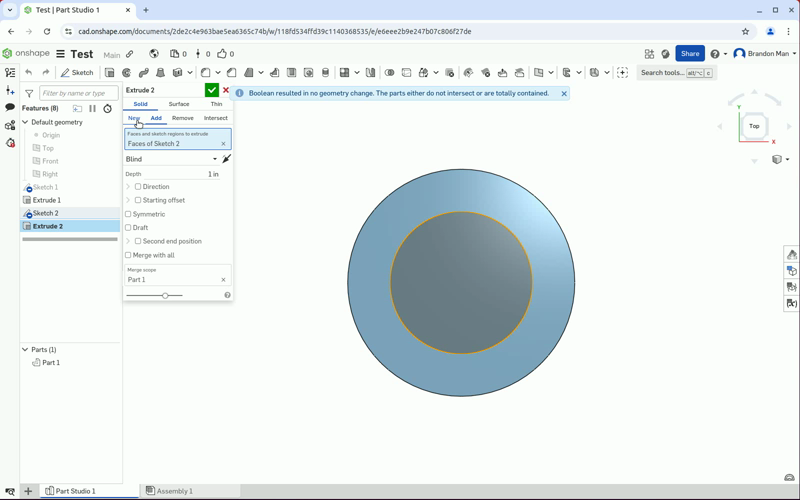
click(137, 120)
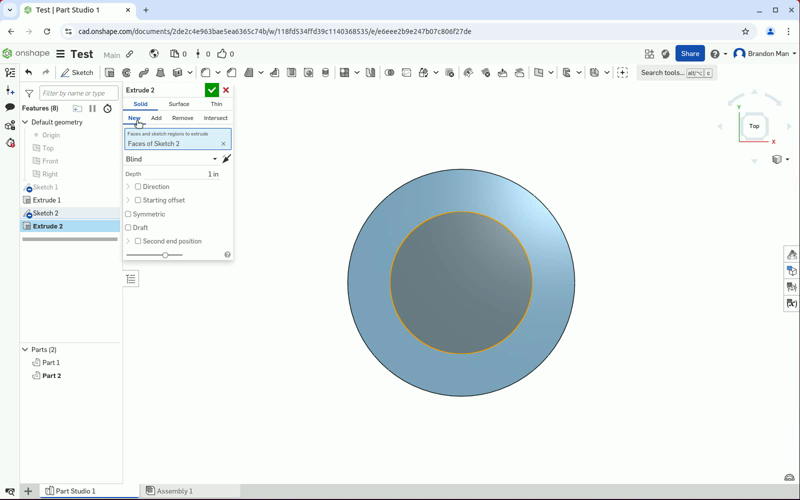
key(tab, 4)
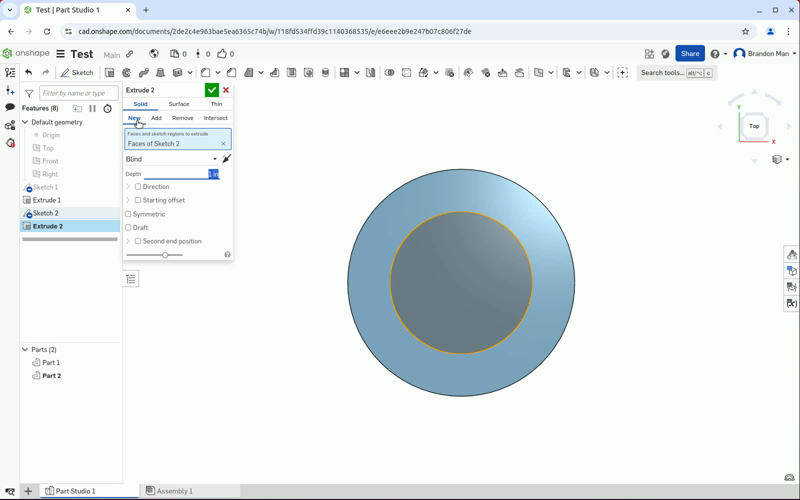
text(1.204)
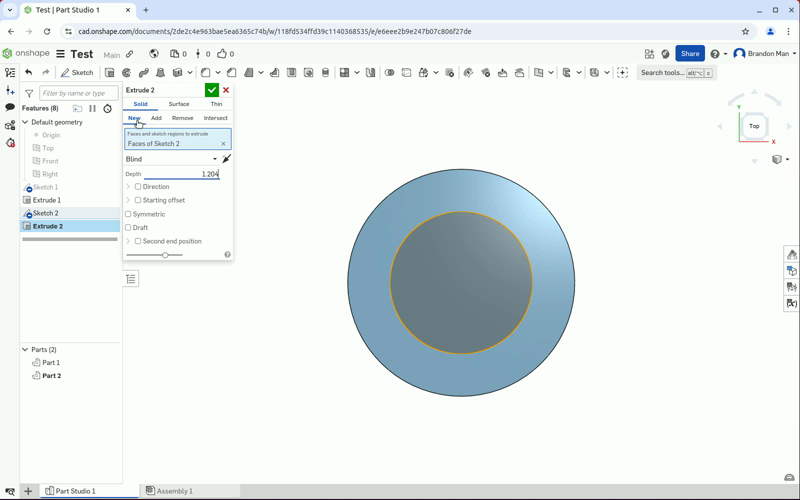
key(enter)
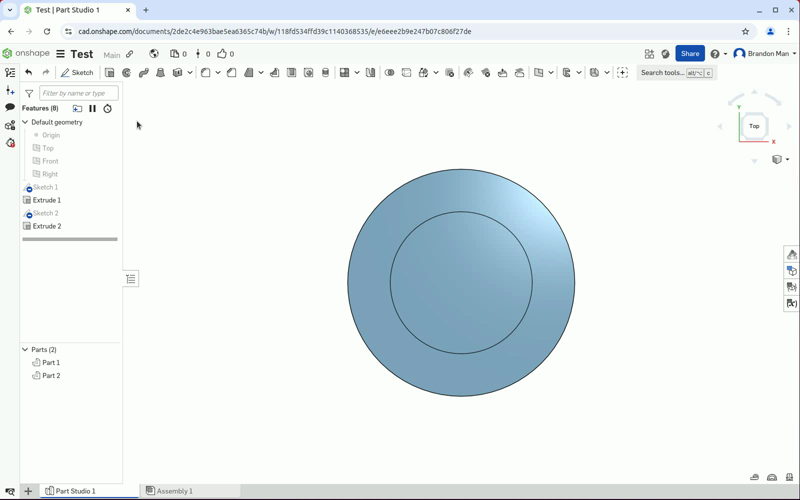
key(shift+h)
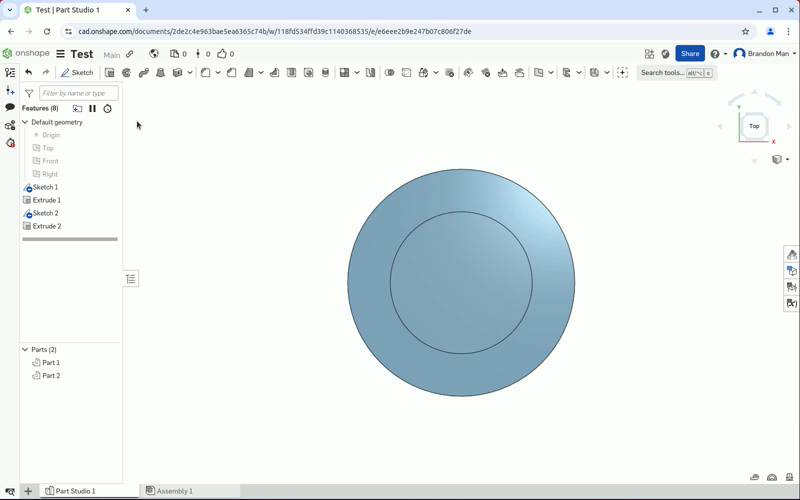
key(shift+h)
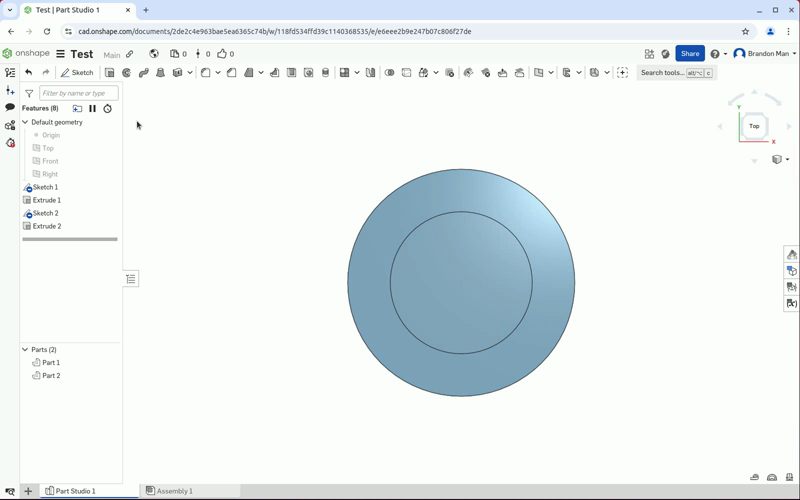
key(shift+7)
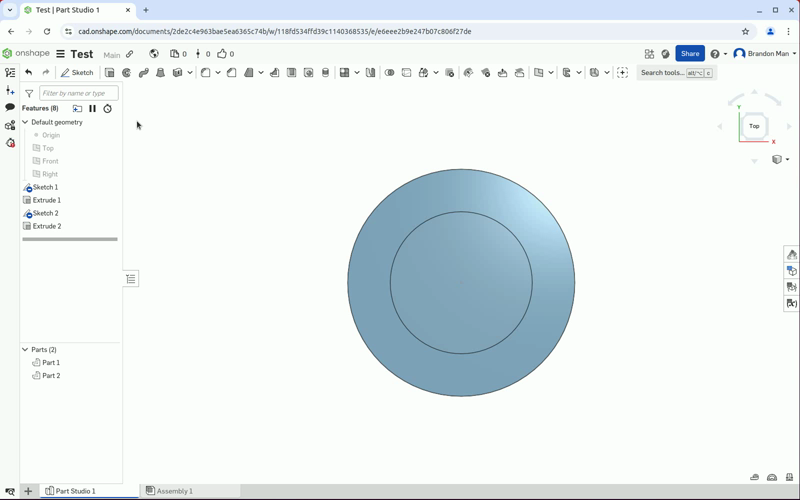
key(up, 3)
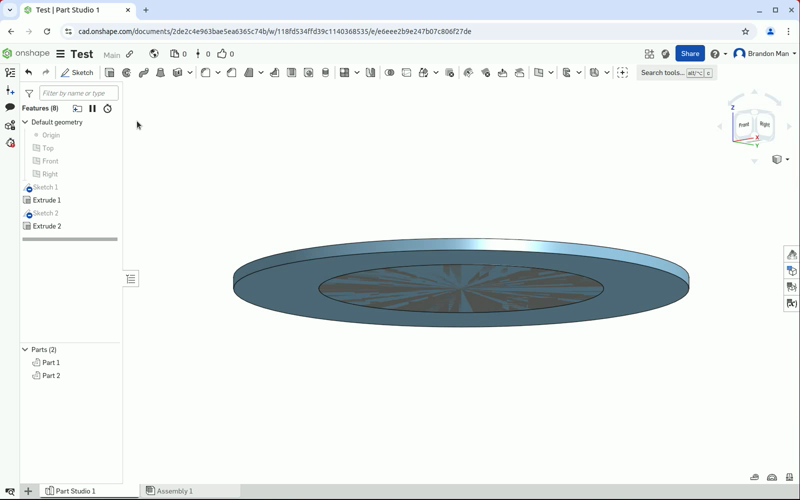
key(left, 3)
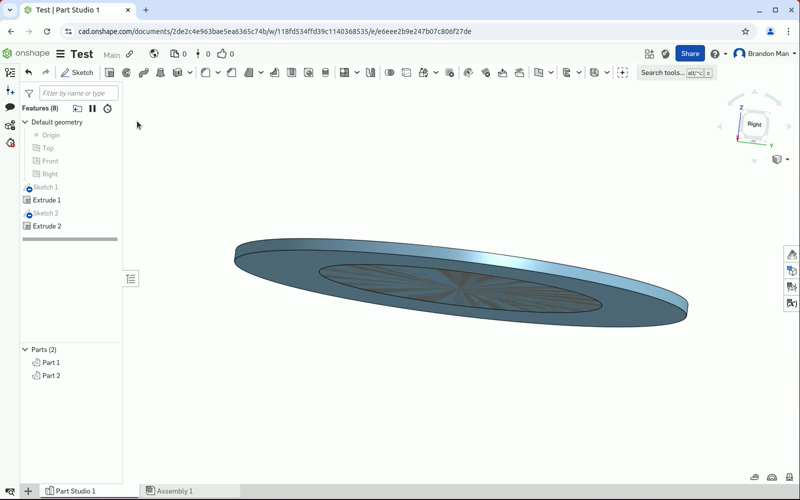
key(right, 3)
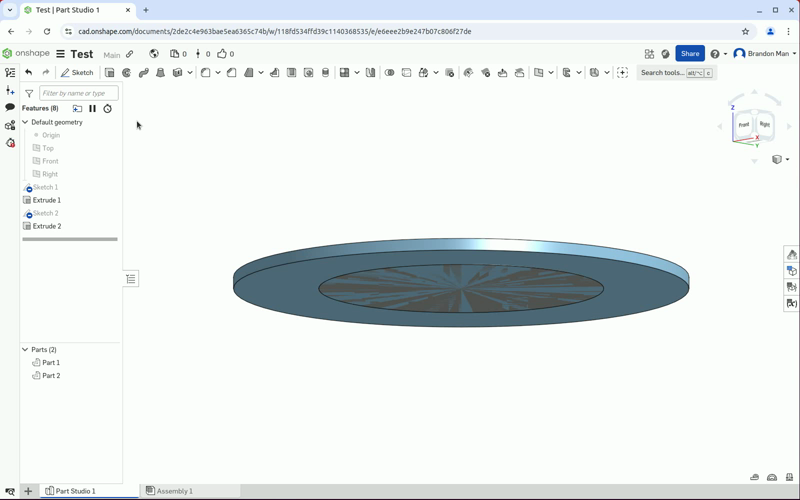
key(down, 3)
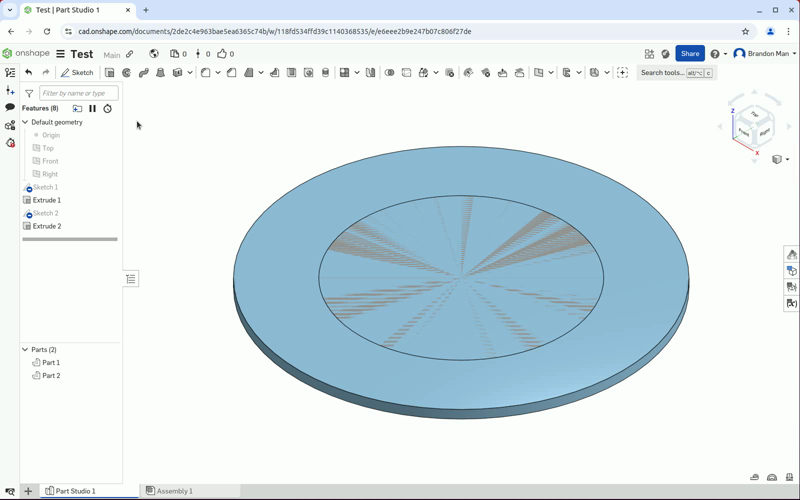
mouse_move(73, 189)
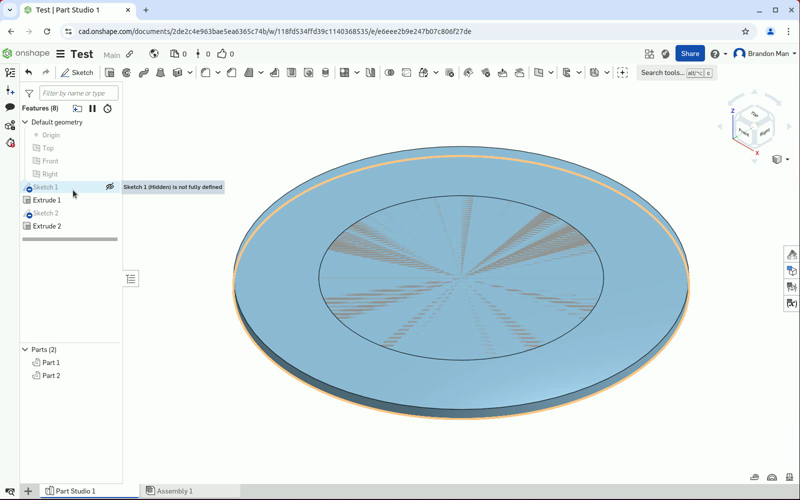
click(73, 189)